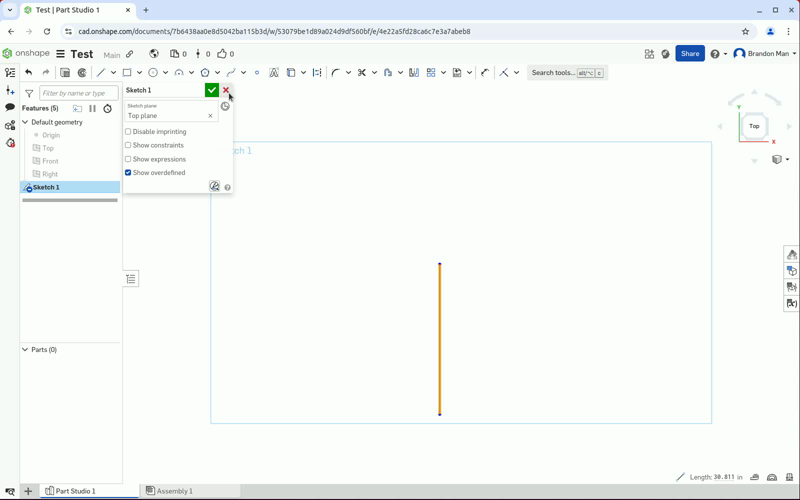
key(shift+h)
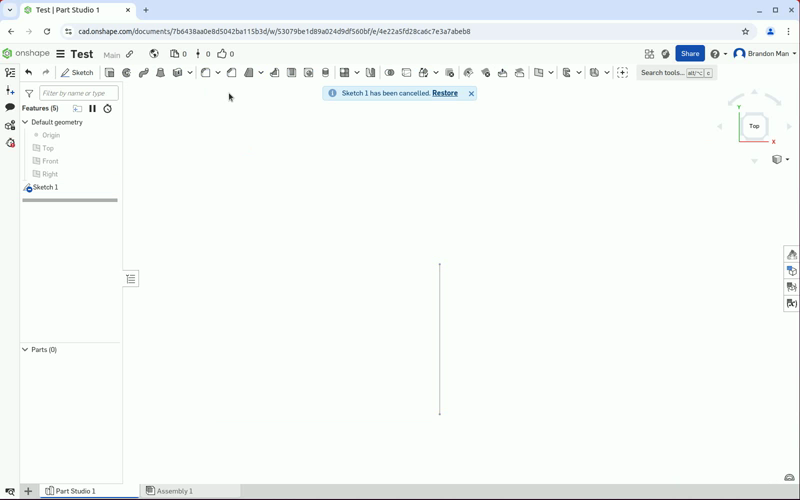
key(shift+s)
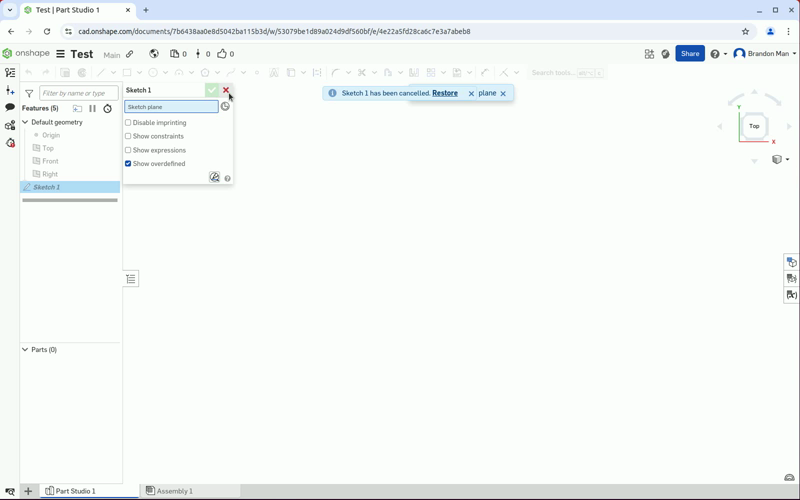
mouse_move(73, 150)
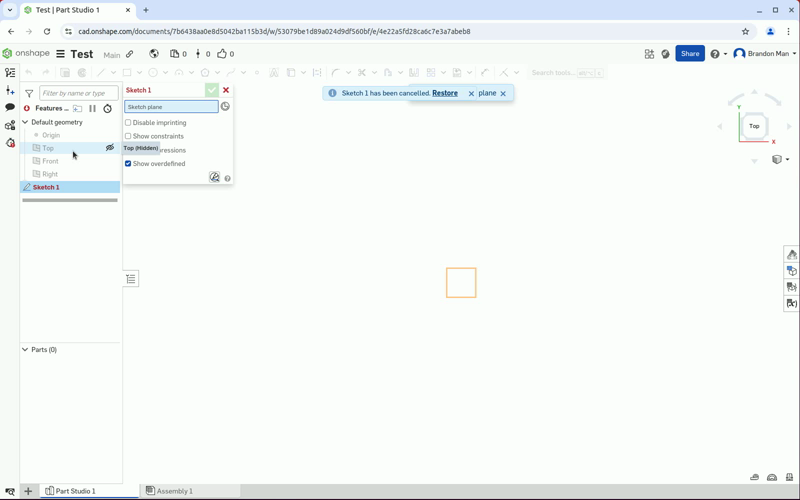
click(73, 150)
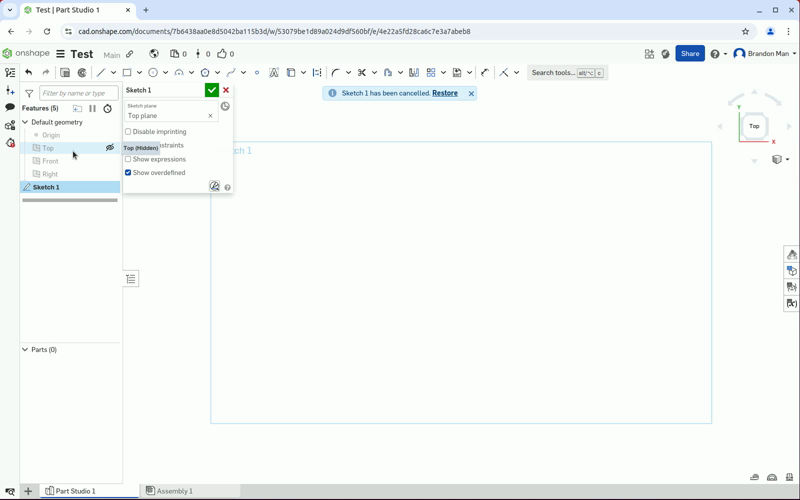
mouse_move(73, 352)
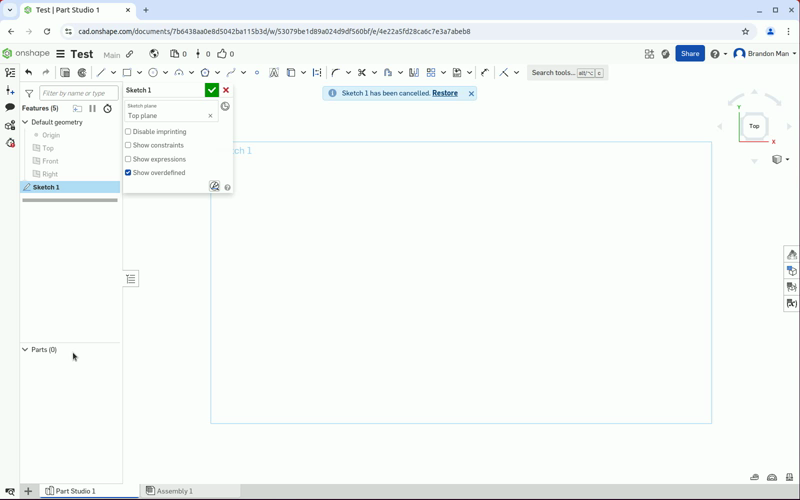
key(y)
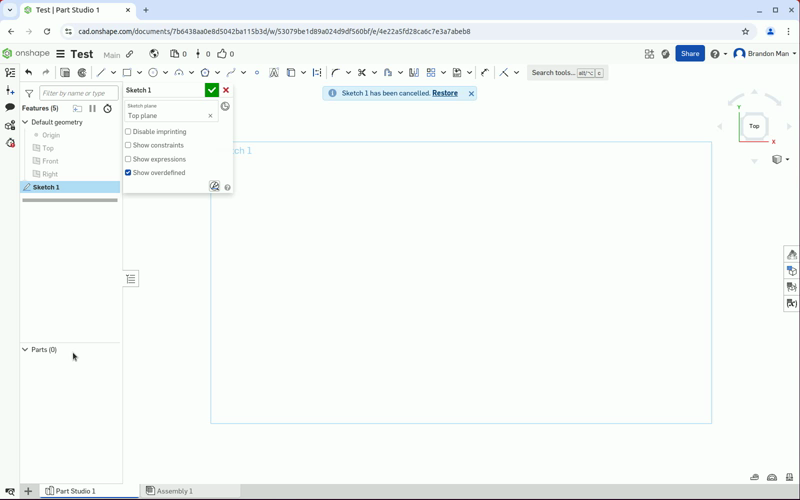
key(c)
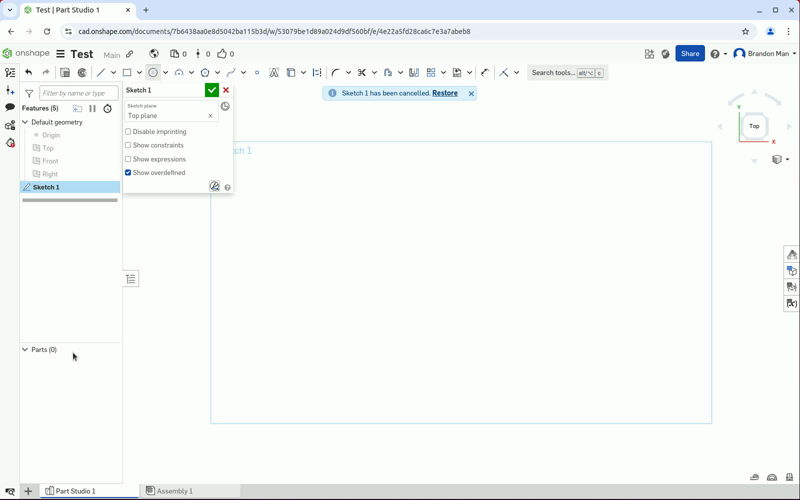
key_down(shift)
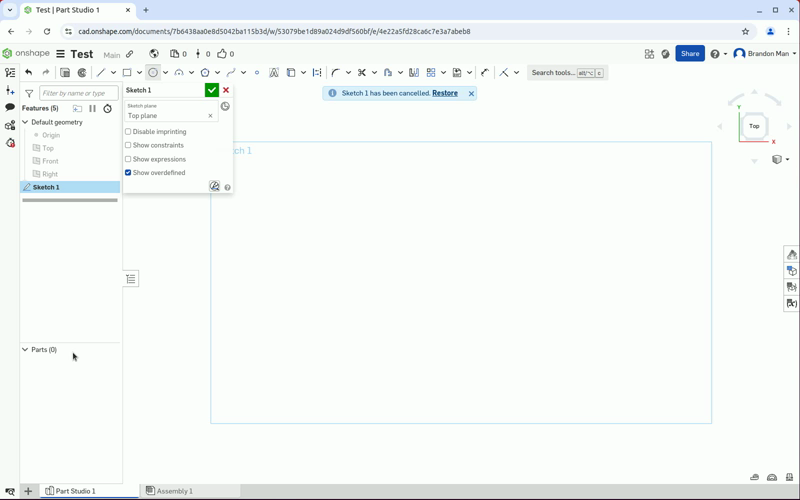
mouse_move(460, 282)
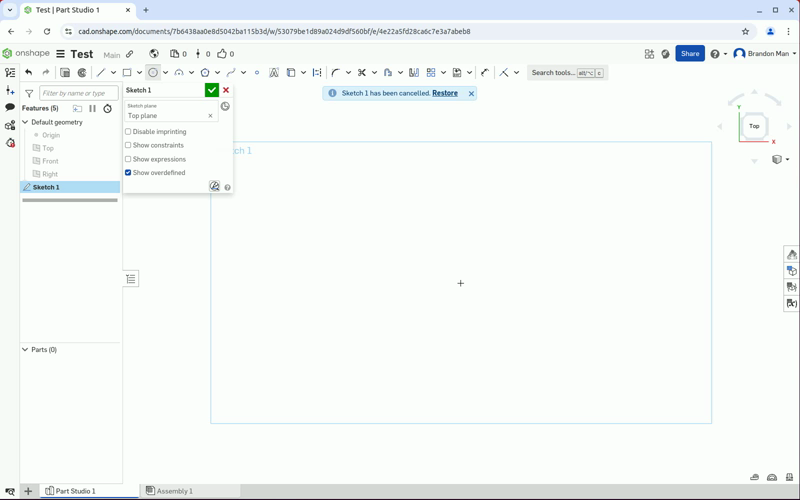
click(460, 282)
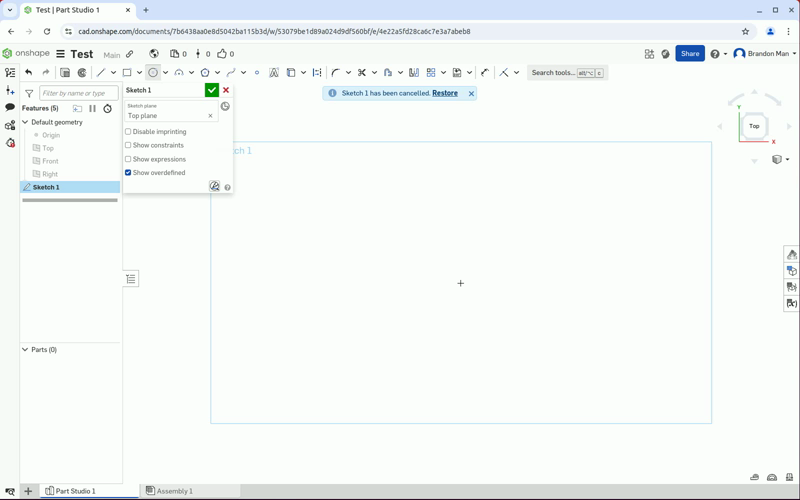
key_up(shift)
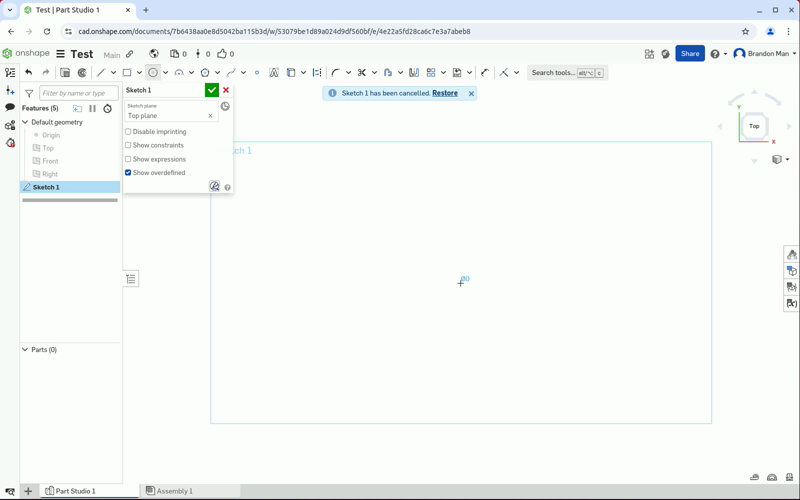
mouse_move(533, 282)
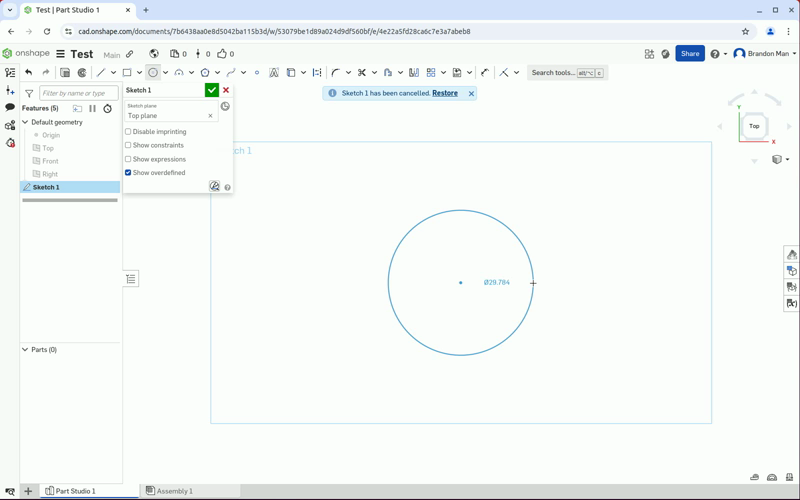
click(533, 282)
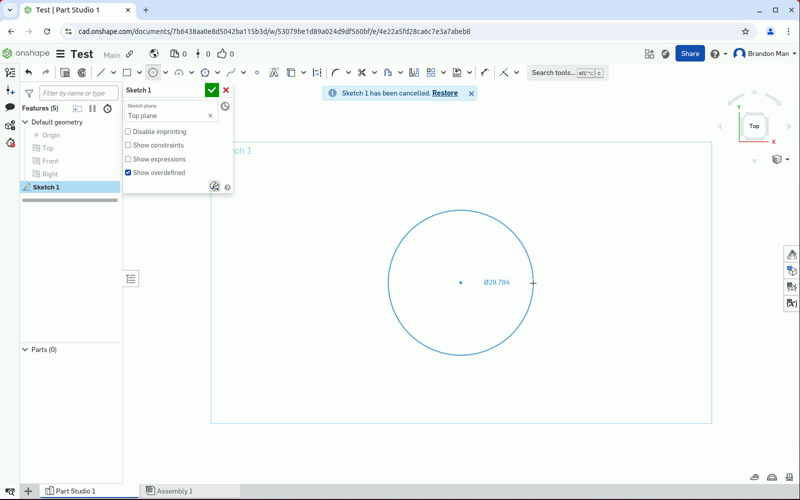
key(esc)
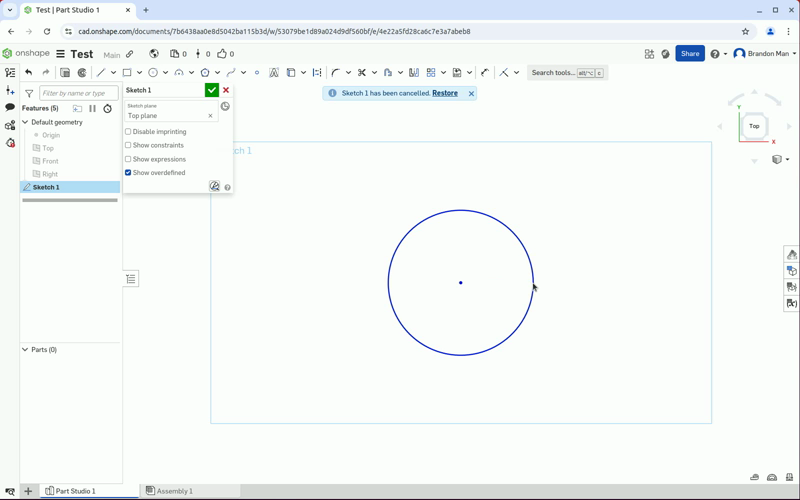
mouse_move(427, 238)
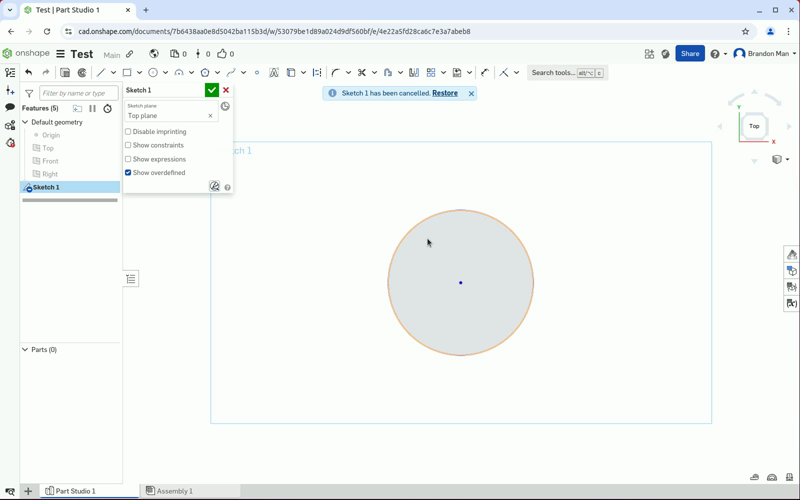
click(427, 238)
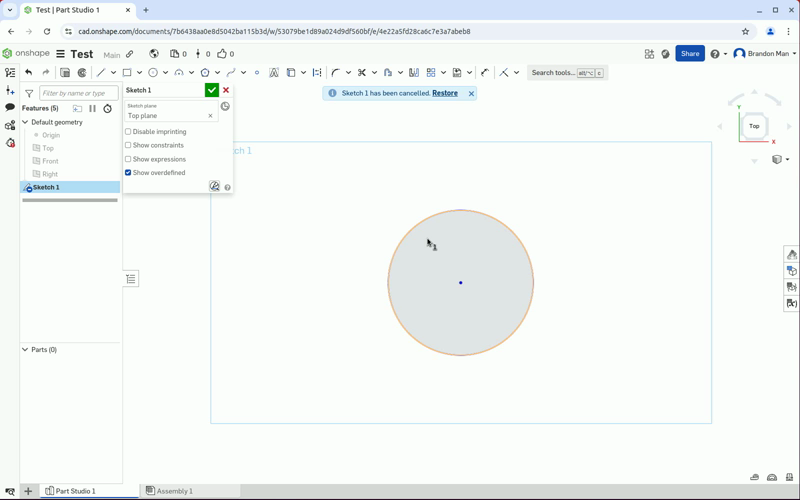
mouse_move(73, 352)
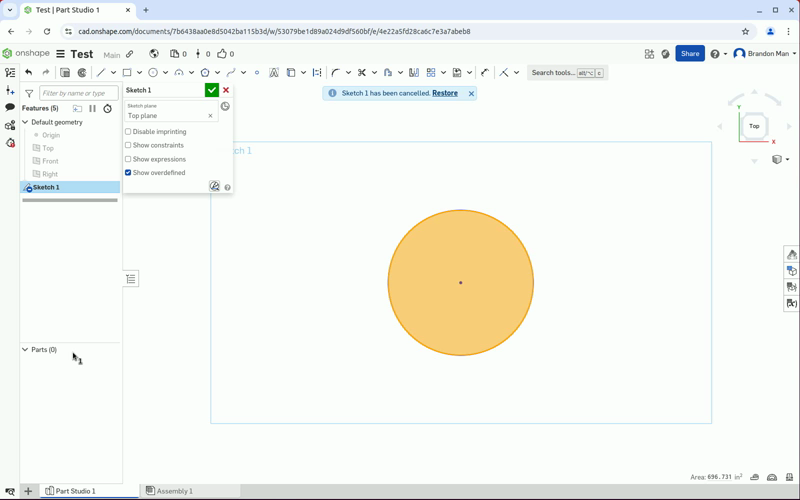
key(shift+y)
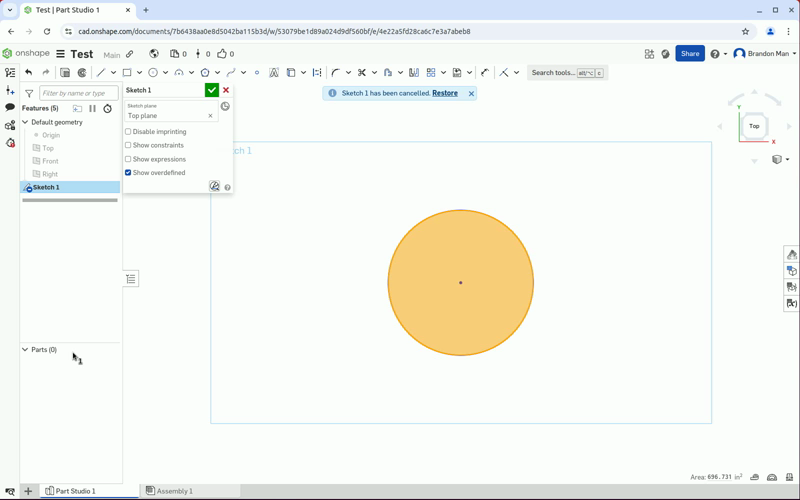
key(shift+e)
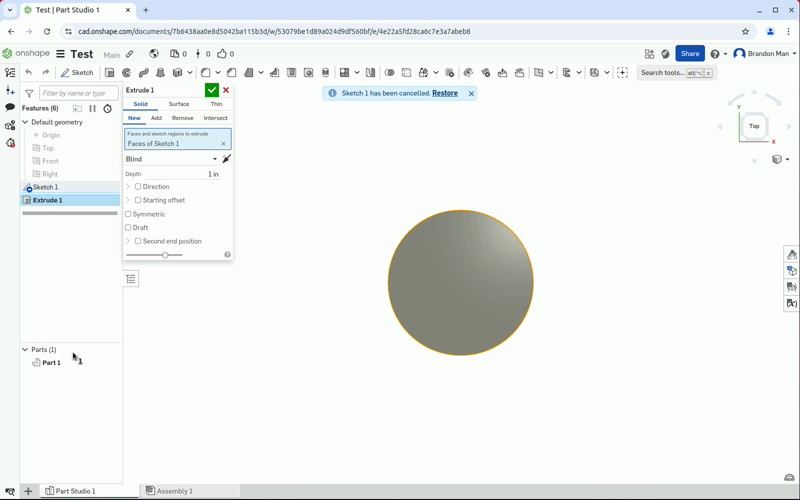
mouse_move(143, 106)
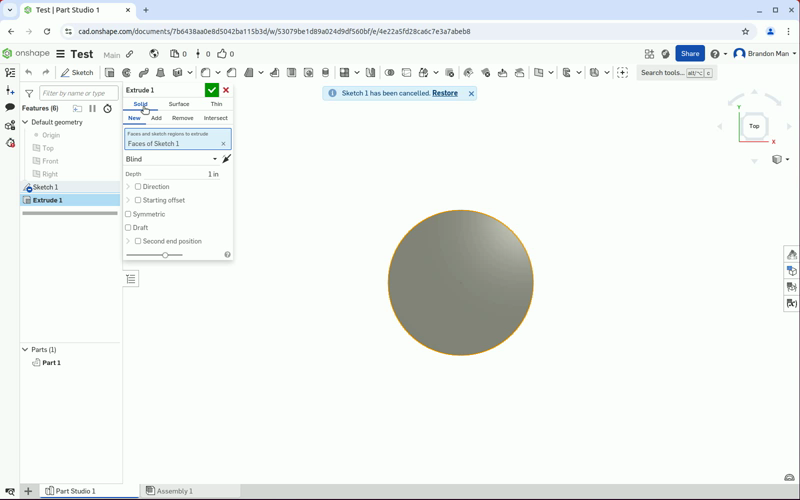
click(143, 106)
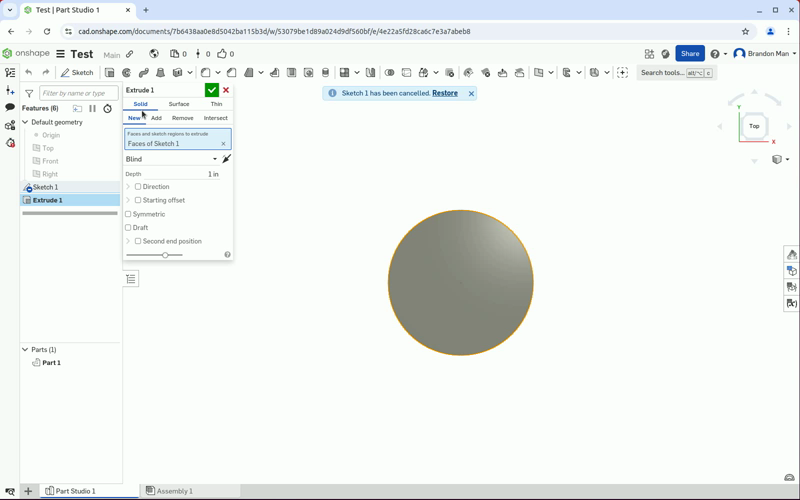
mouse_move(137, 120)
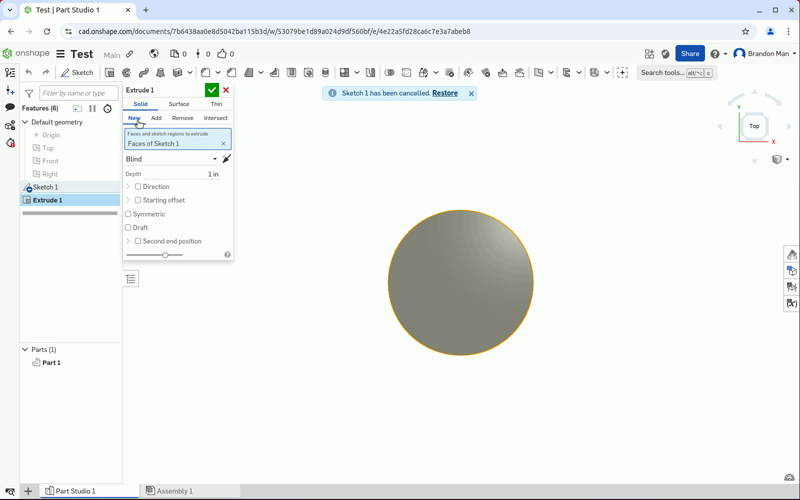
click(137, 120)
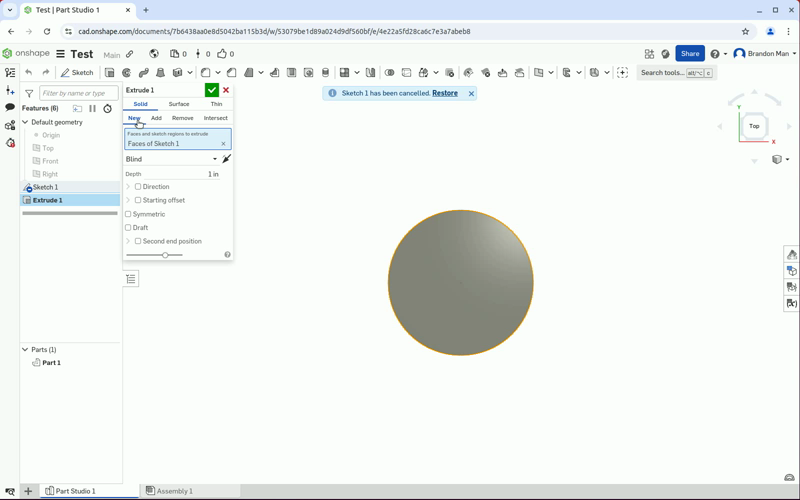
key(tab, 4)
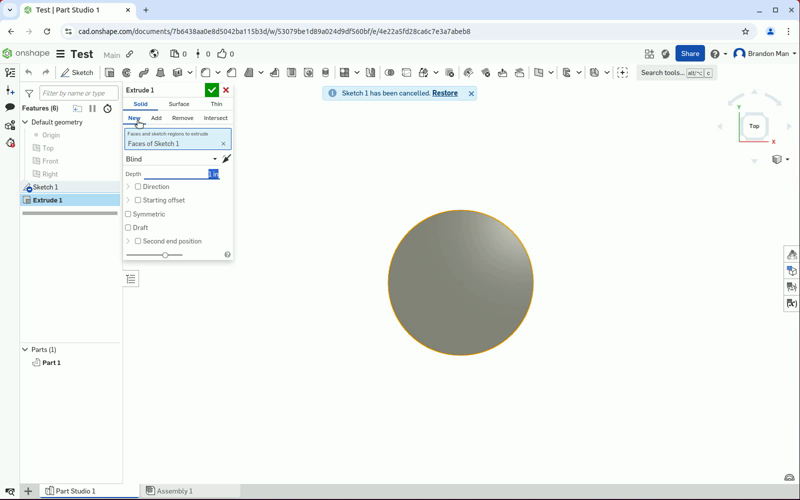
text(8.184)
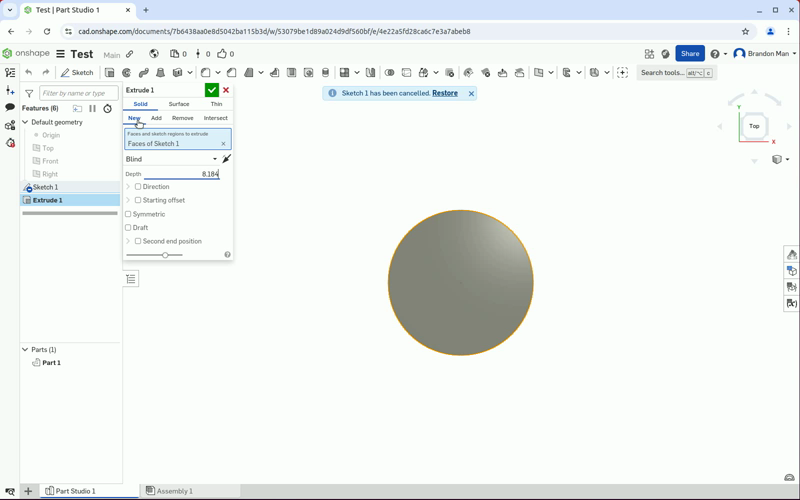
key(enter)
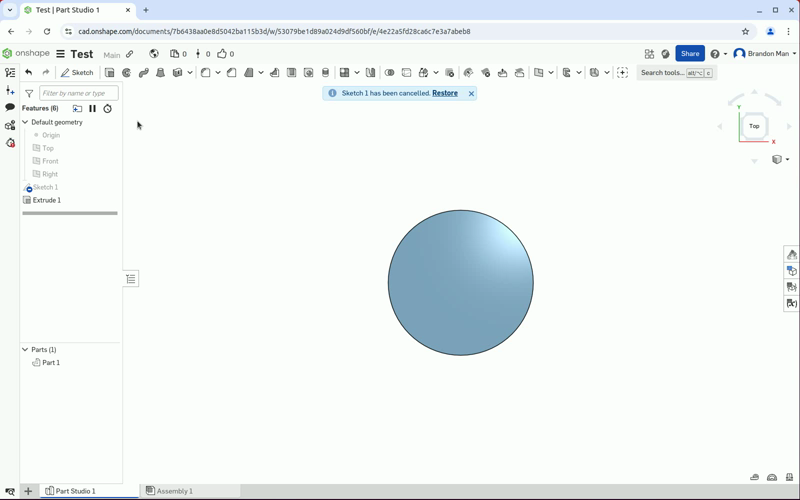
key(shift+h)
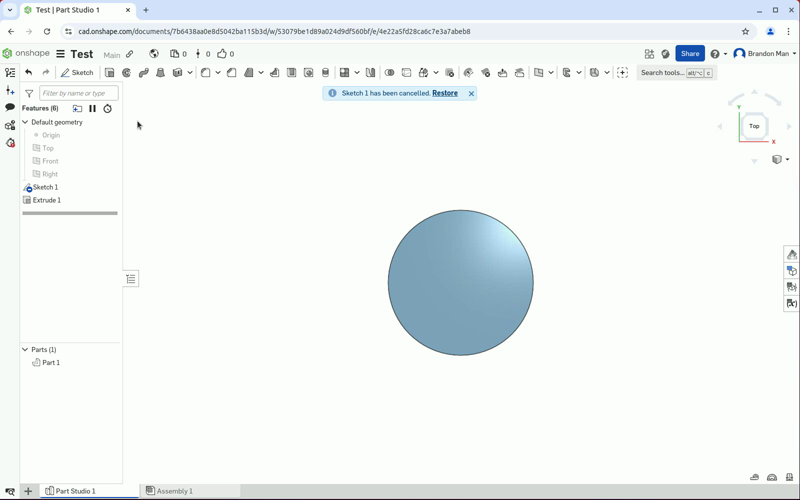
key(shift+h)
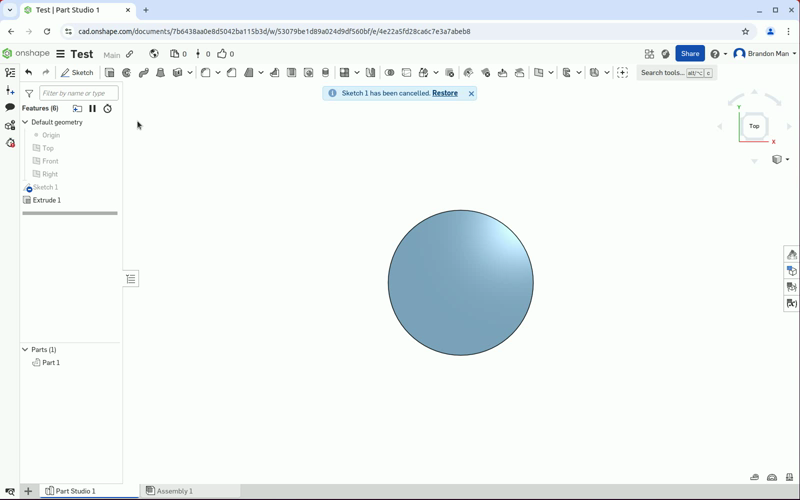
mouse_move(73, 189)
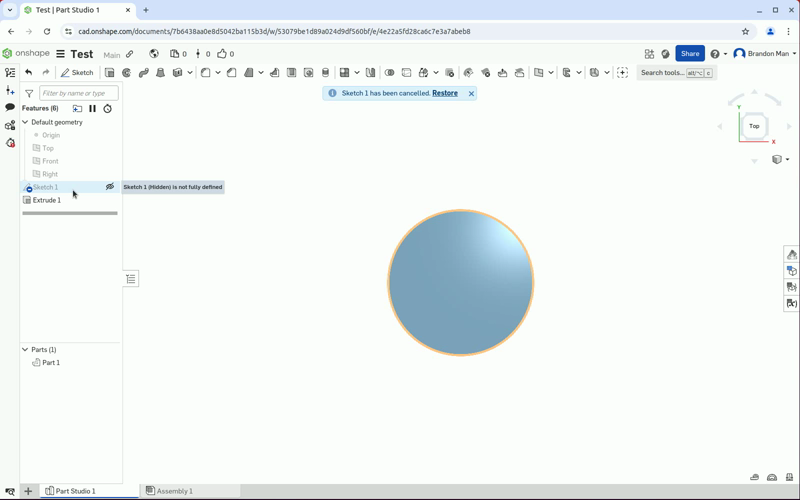
click(73, 189)
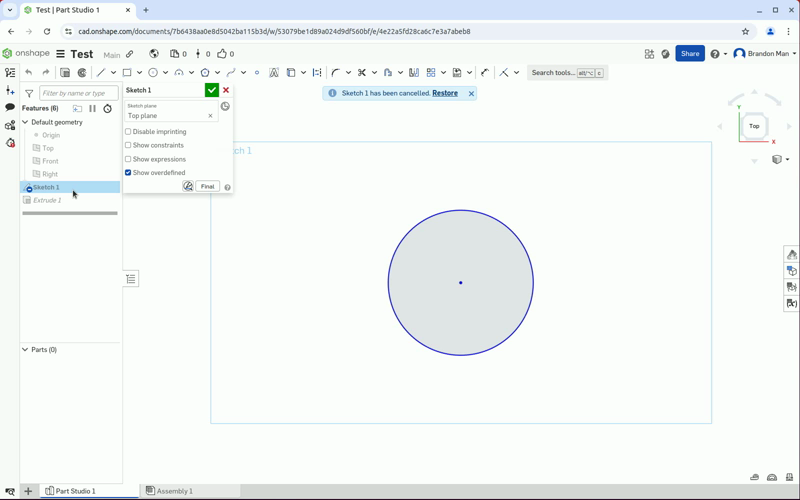
mouse_move(229, 92)
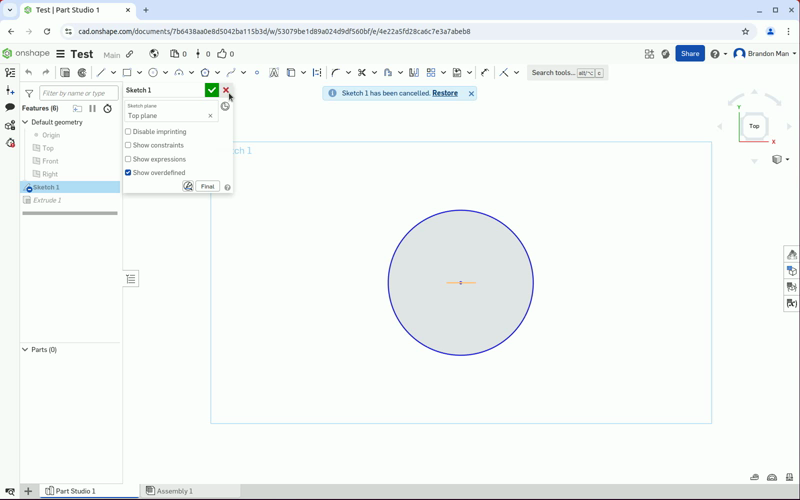
click(229, 92)
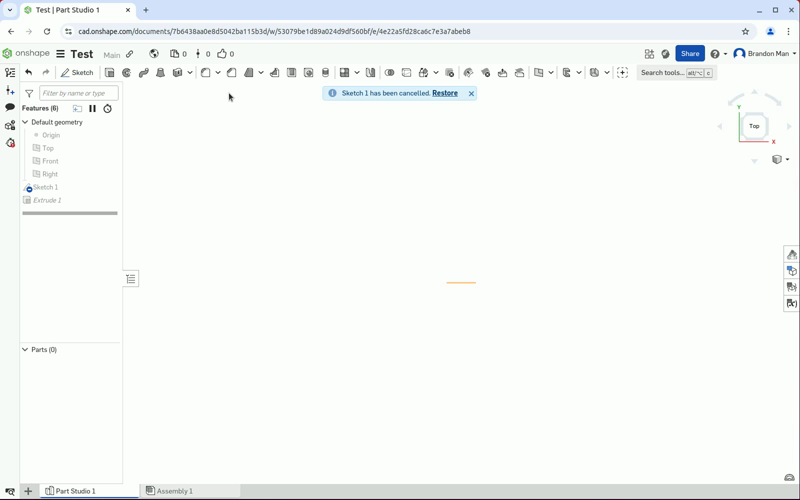
mouse_move(541, 75)
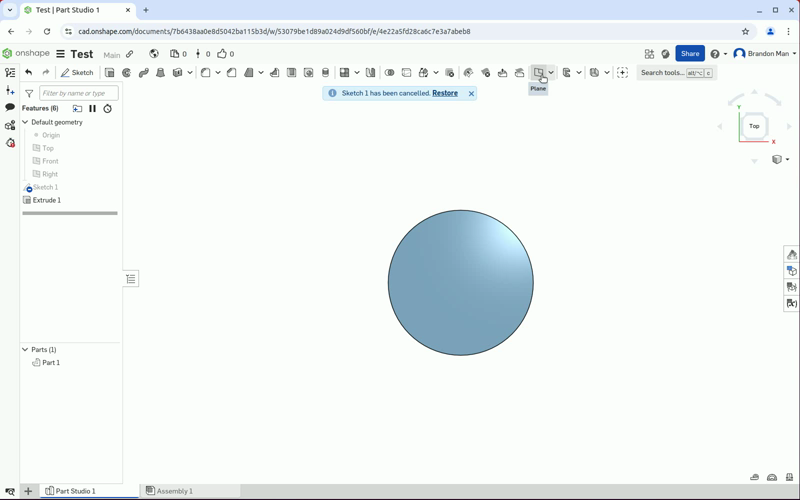
click(541, 75)
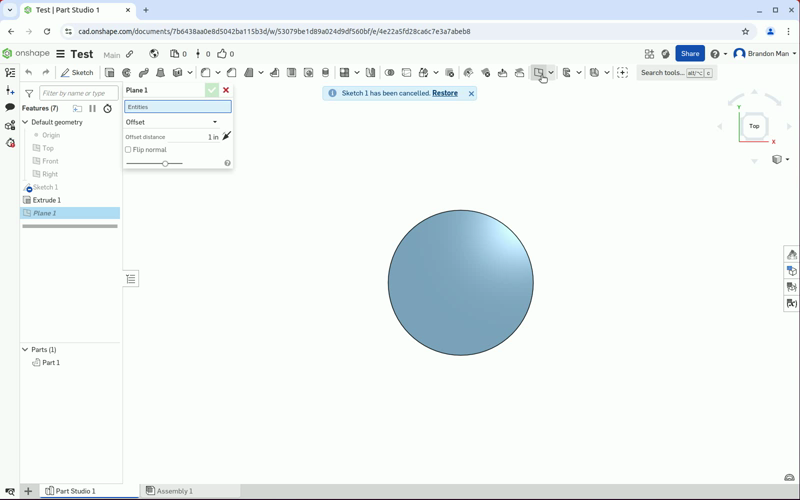
mouse_move(73, 150)
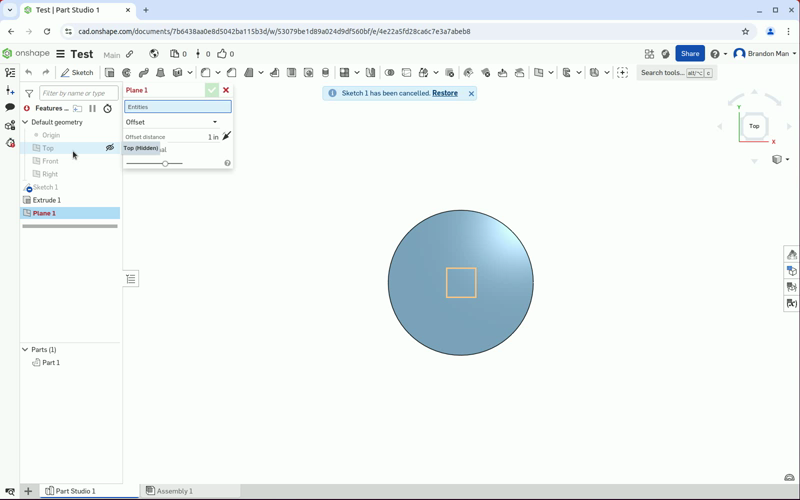
click(73, 150)
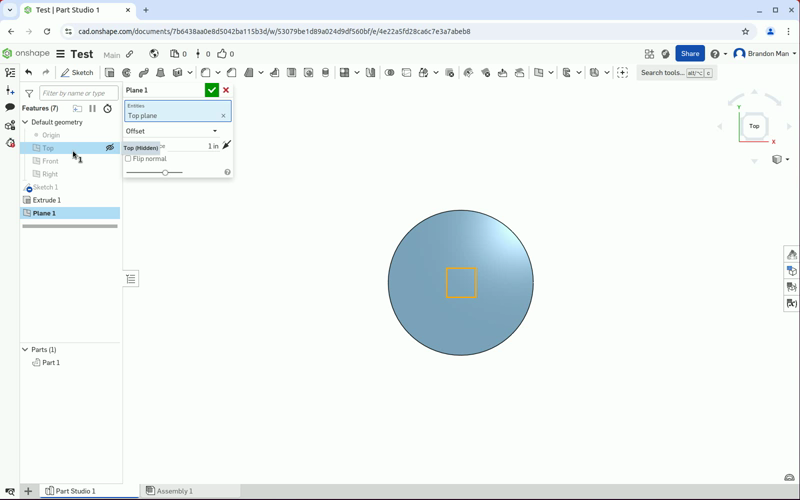
key(tab, 2)
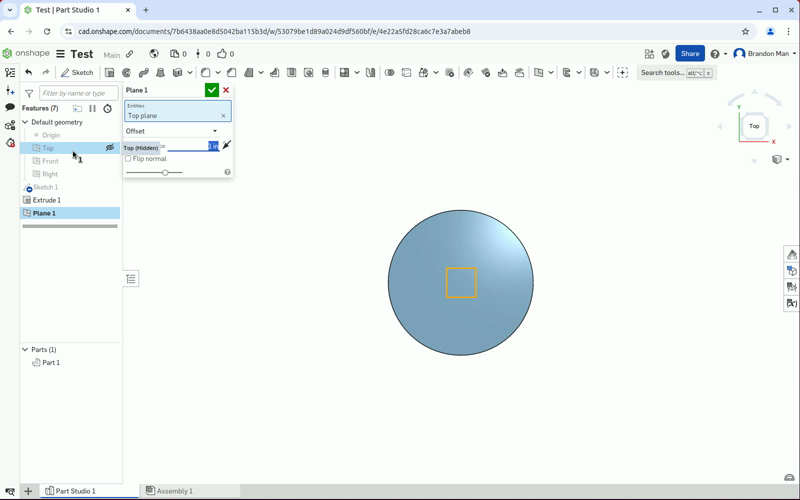
text(8.196)
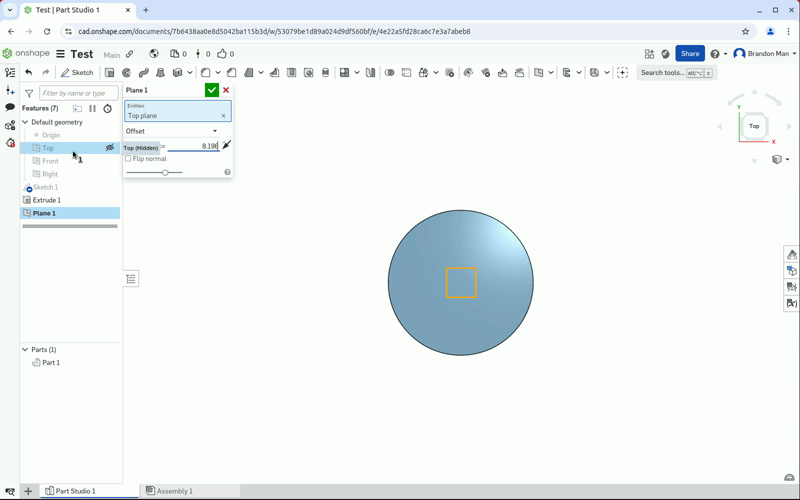
key(enter, 2)
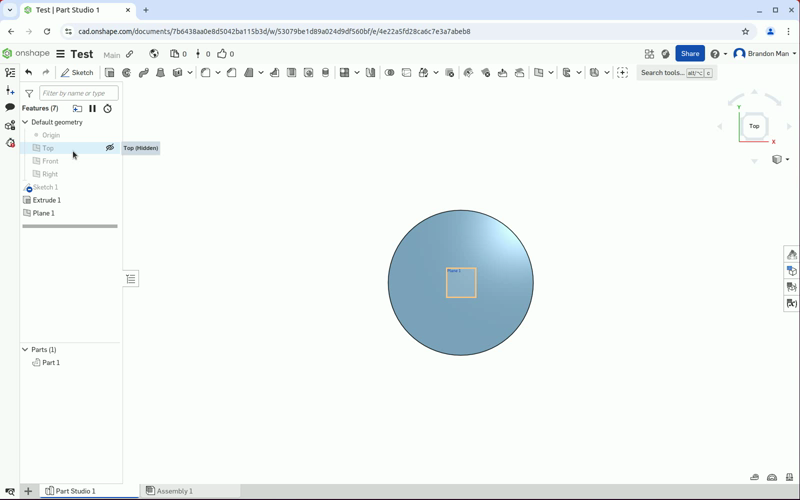
key(shift+s)
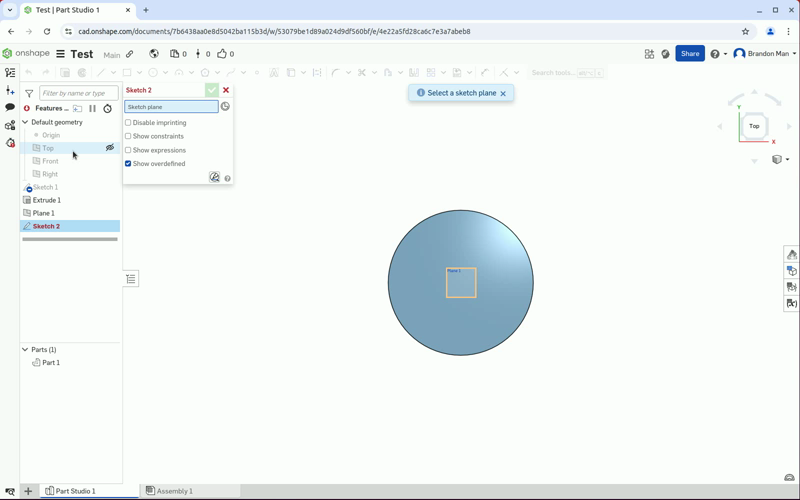
mouse_move(73, 215)
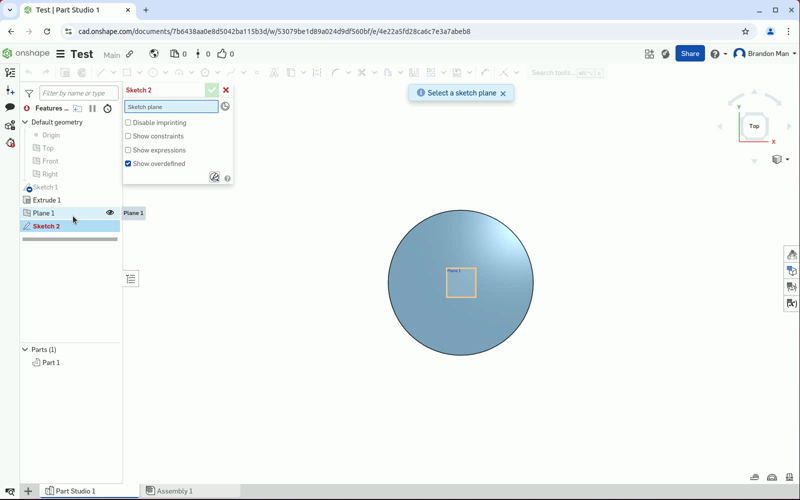
click(73, 215)
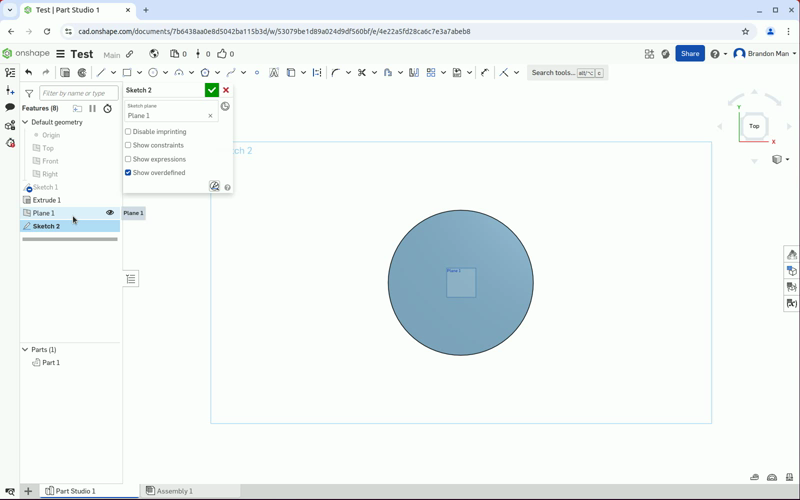
mouse_move(73, 352)
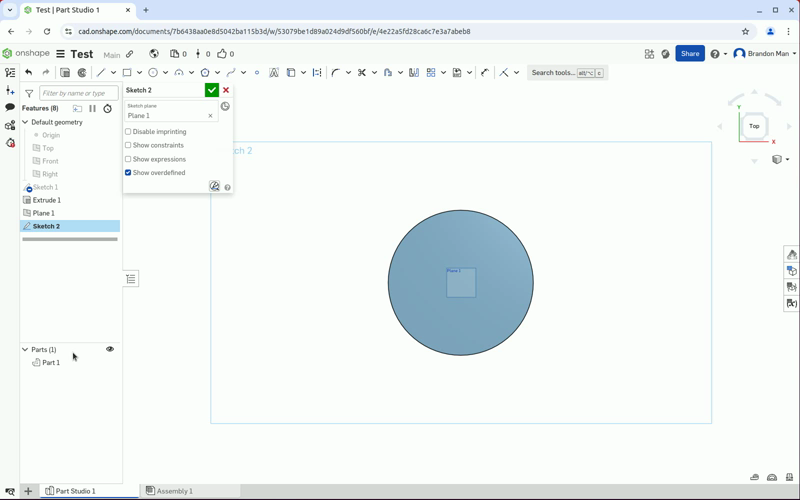
key(y)
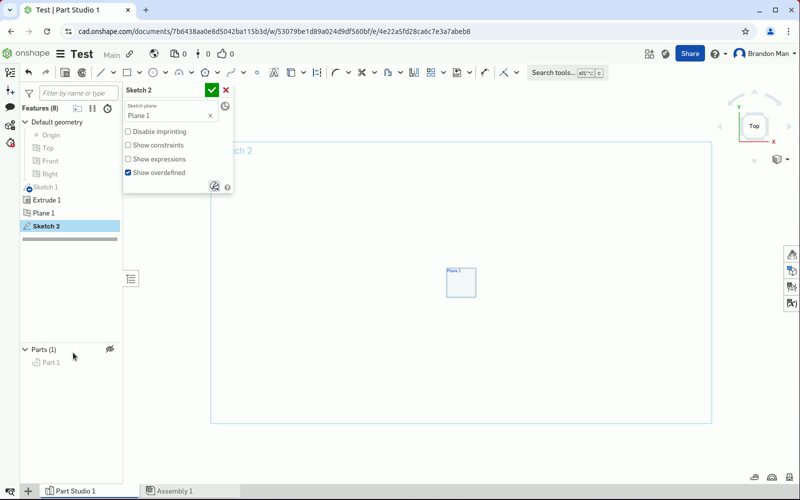
key(c)
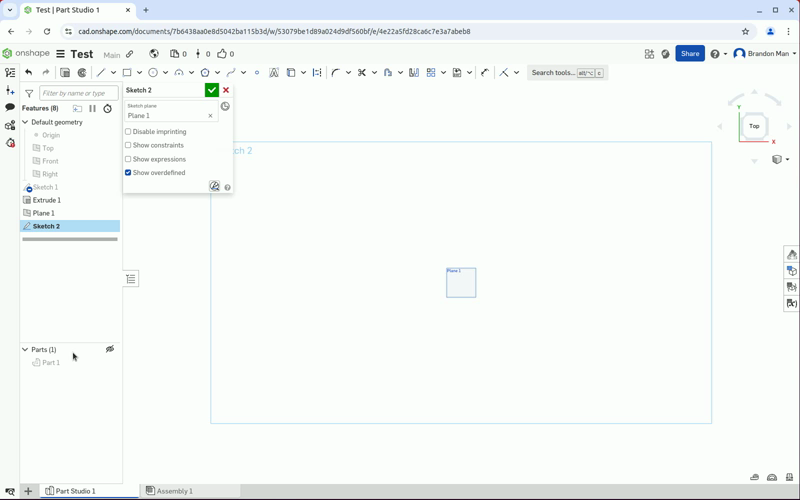
key_down(shift)
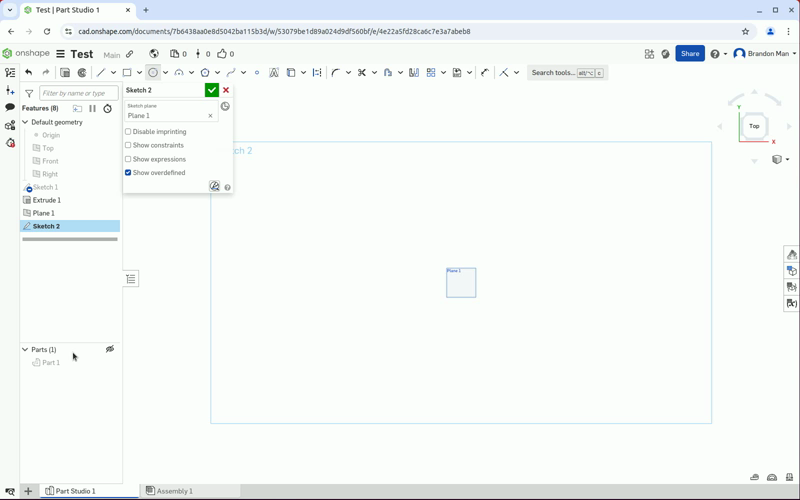
mouse_move(460, 282)
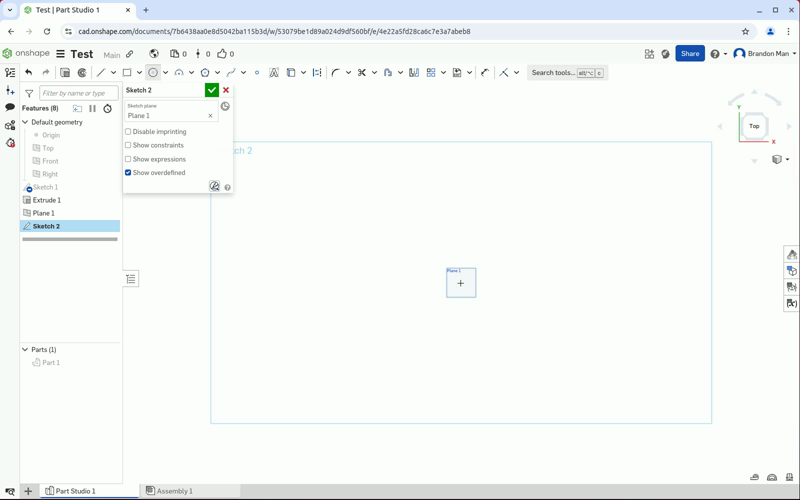
click(460, 282)
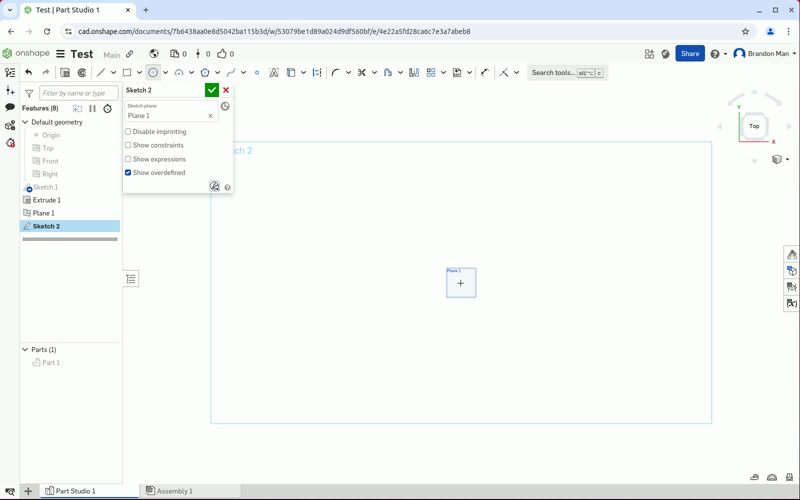
key_up(shift)
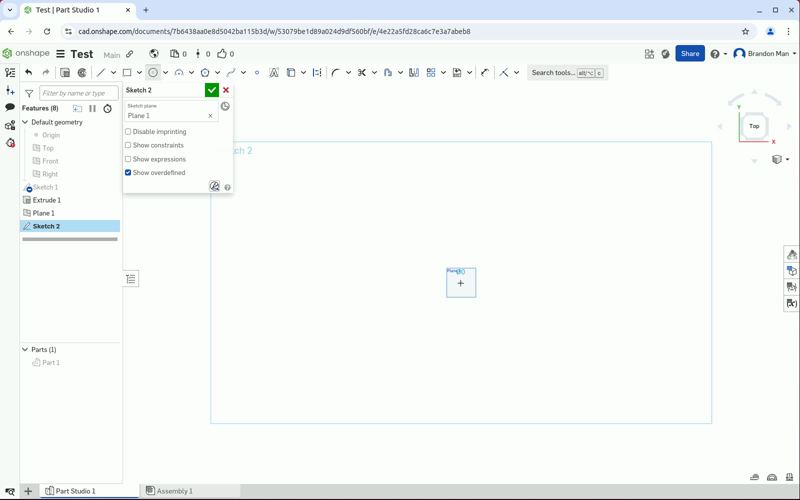
mouse_move(511, 282)
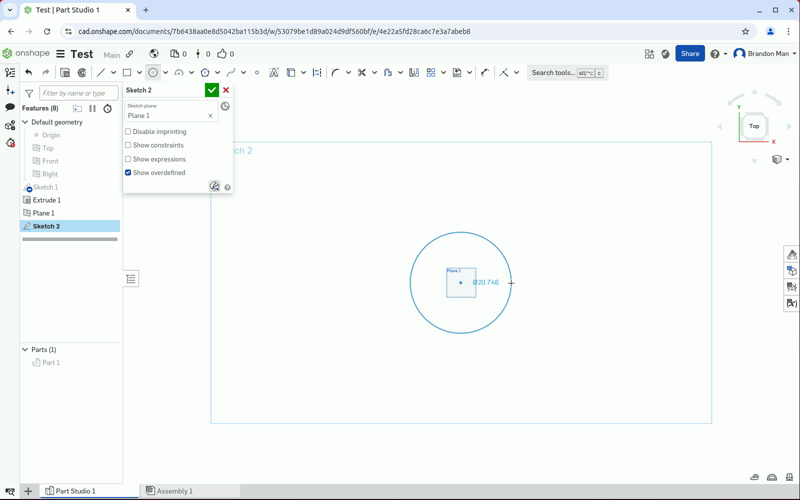
click(511, 282)
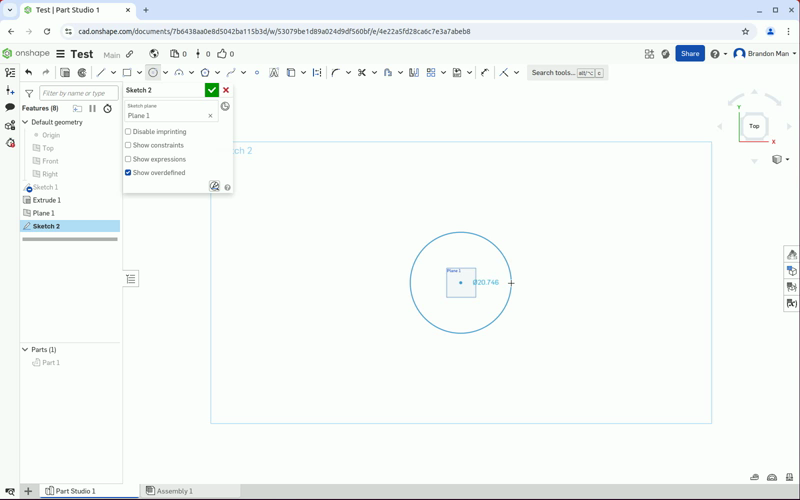
key(esc)
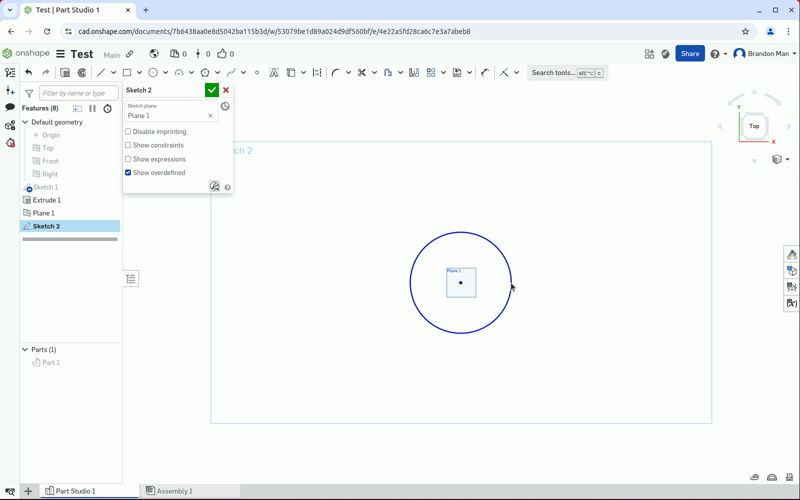
mouse_move(439, 297)
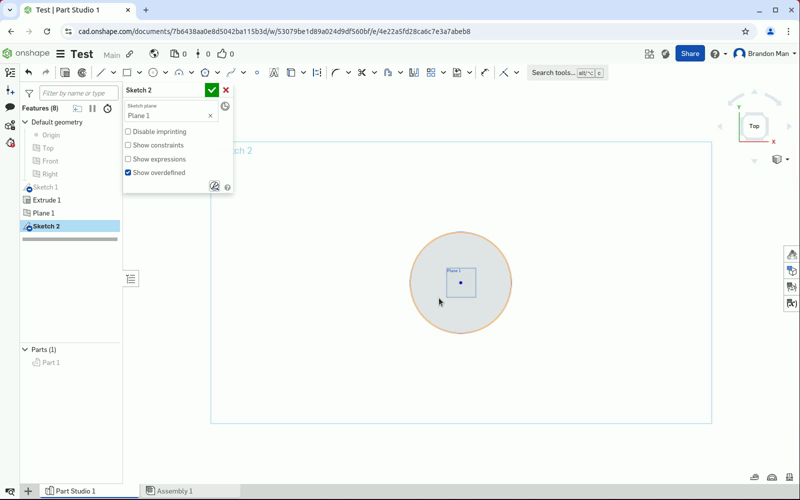
click(439, 297)
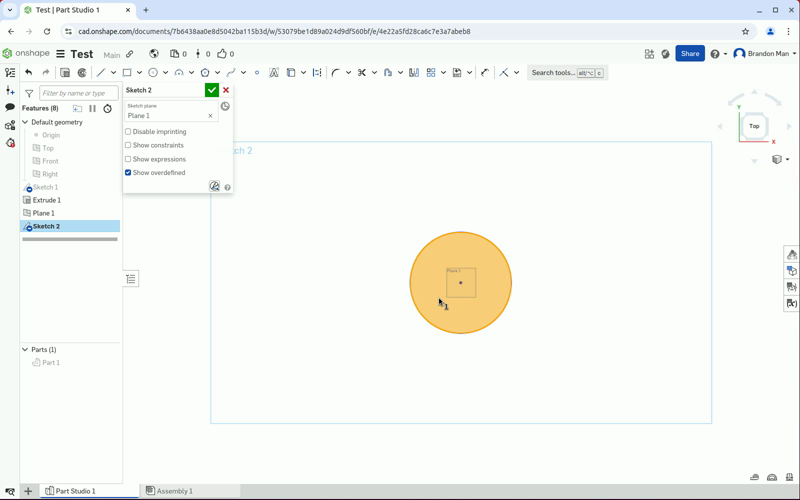
mouse_move(73, 352)
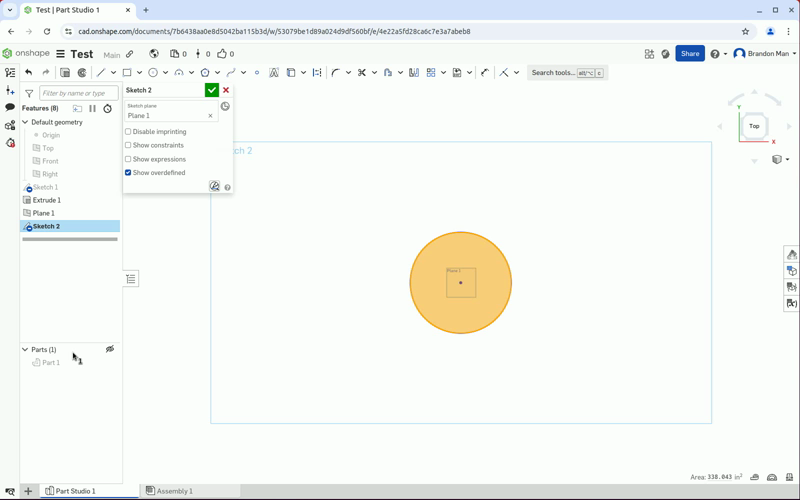
key(shift+y)
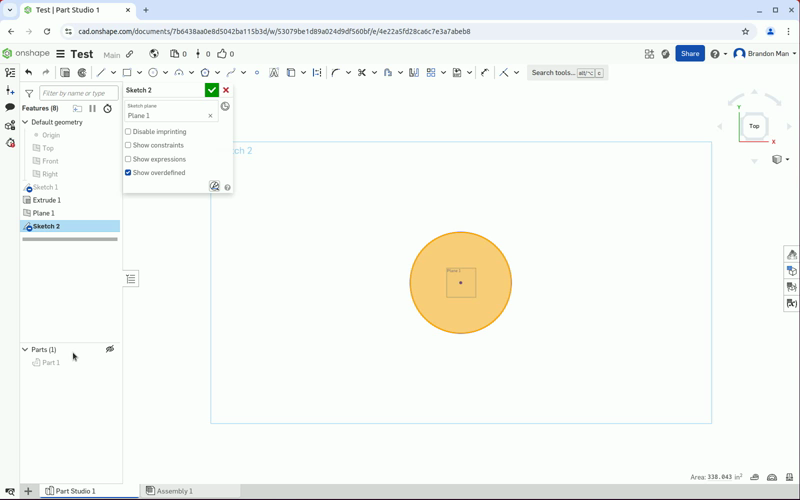
key(shift+e)
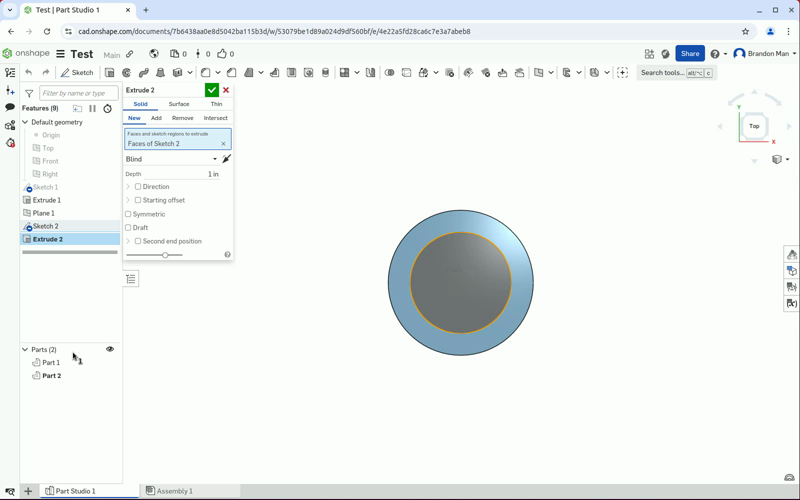
mouse_move(143, 106)
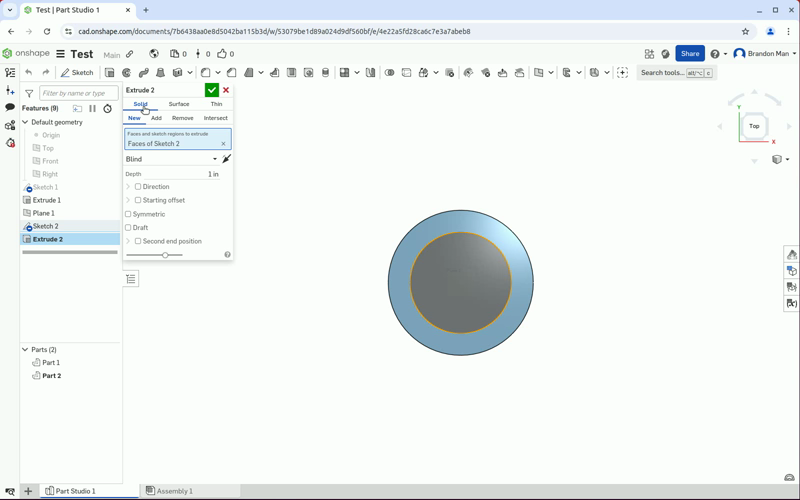
click(143, 106)
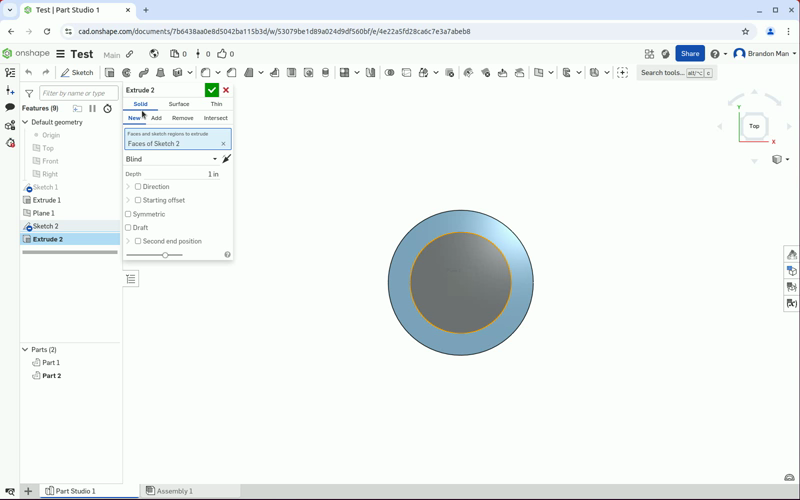
mouse_move(137, 120)
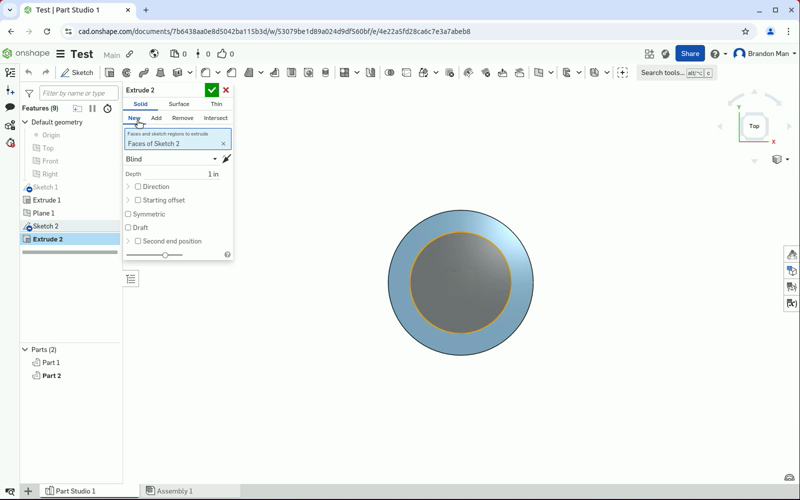
click(137, 120)
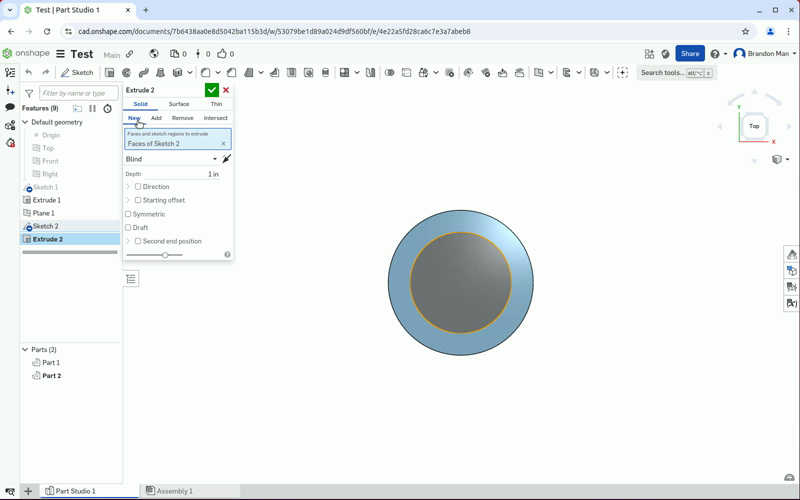
key(tab, 4)
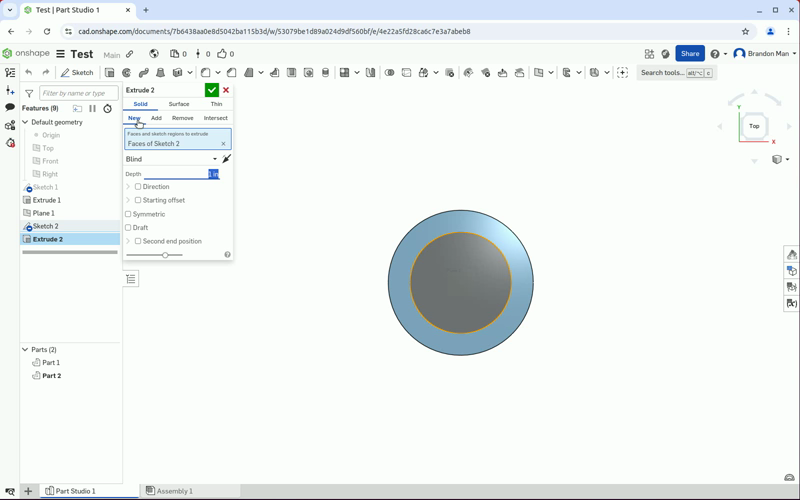
text(11.554)
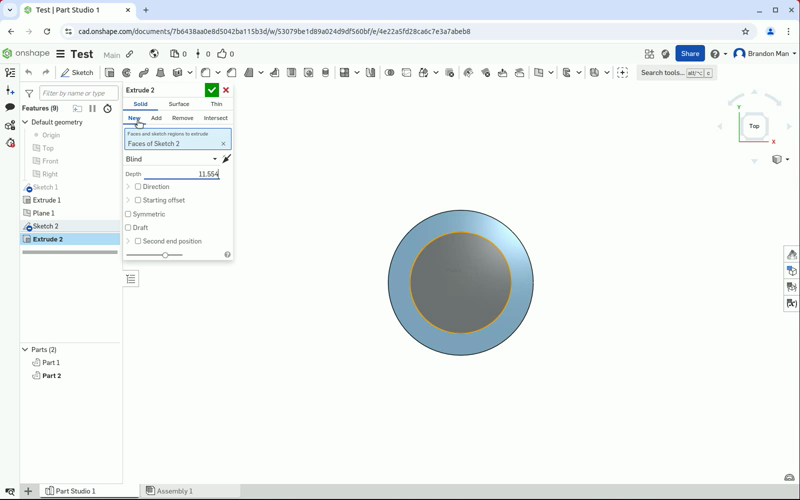
key(enter)
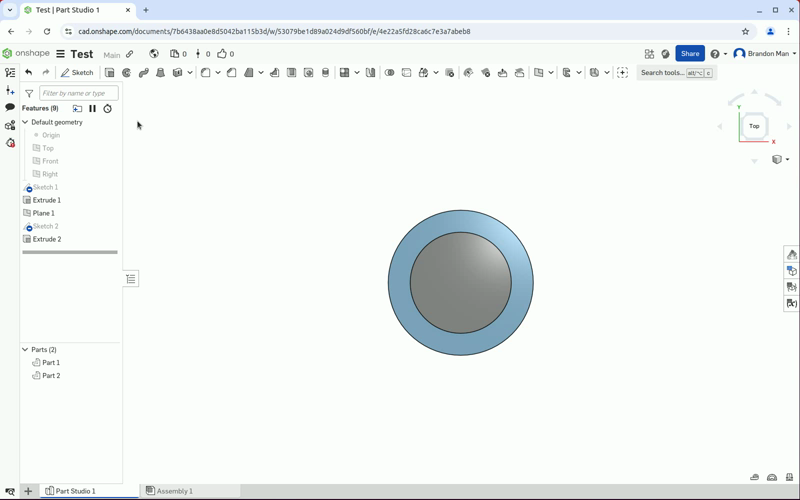
key(shift+h)
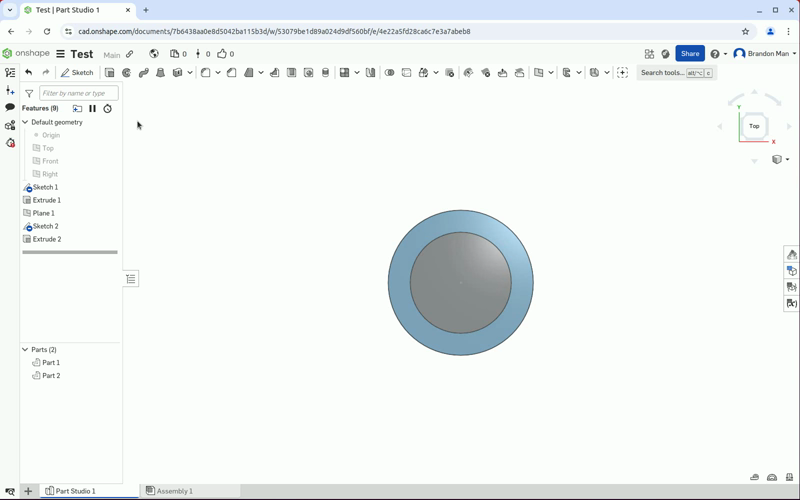
key(shift+h)
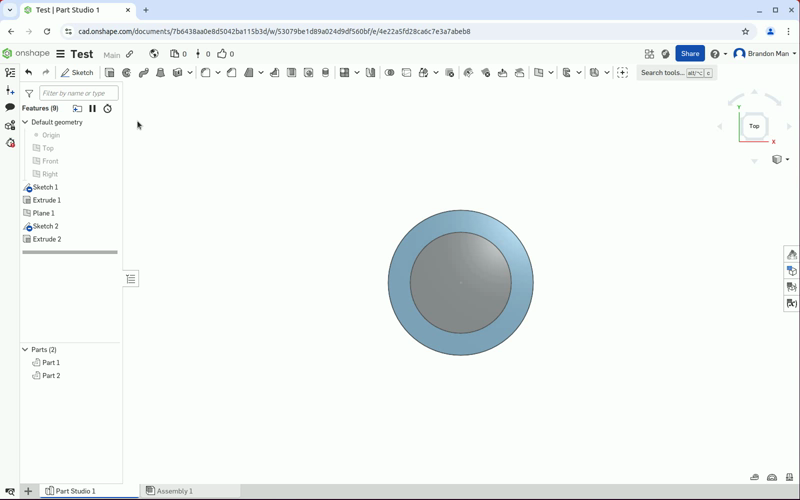
key(shift+7)
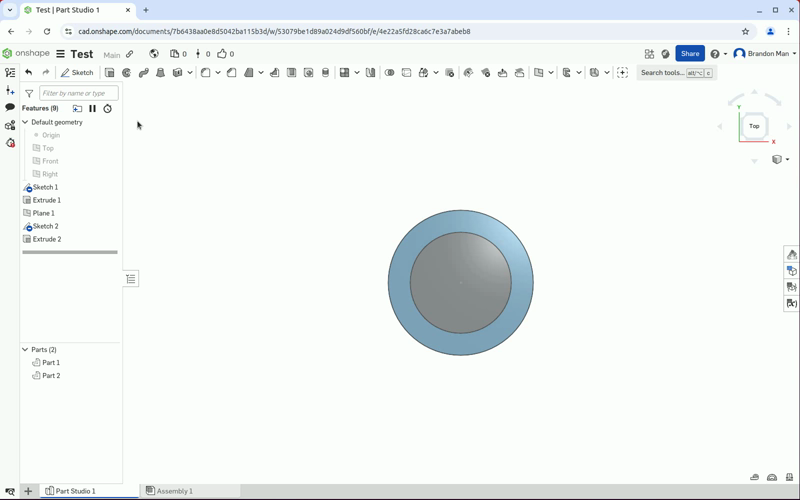
key(up, 3)
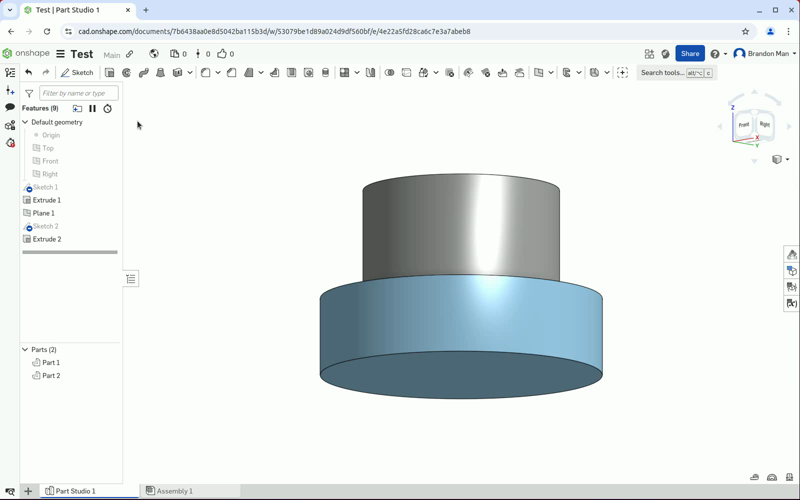
key(left, 3)
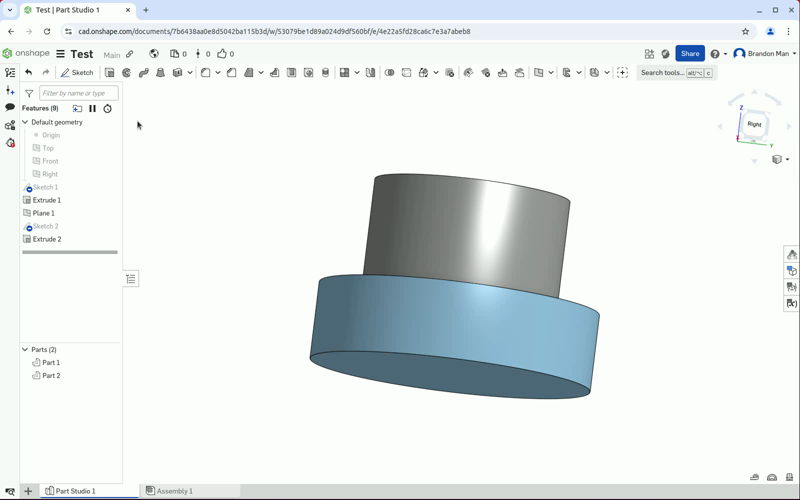
key(right, 3)
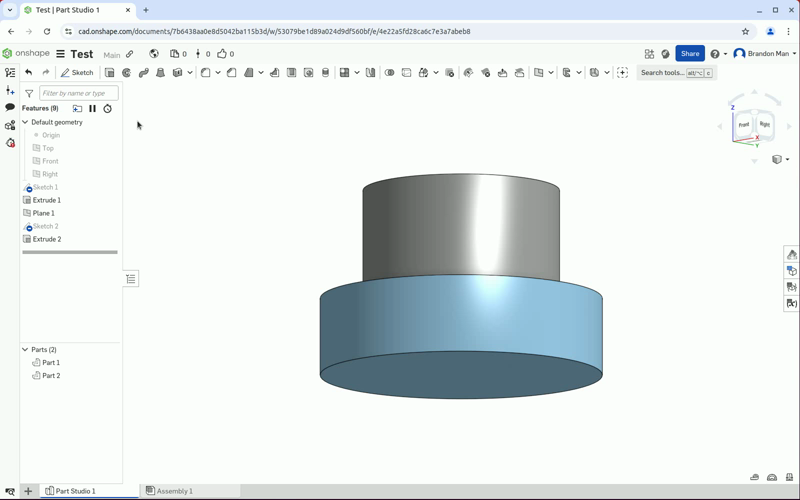
key(down, 3)
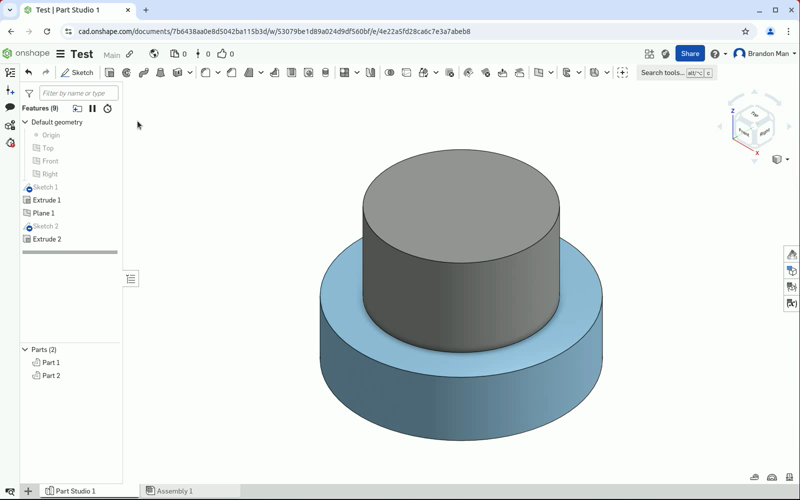
mouse_move(73, 189)
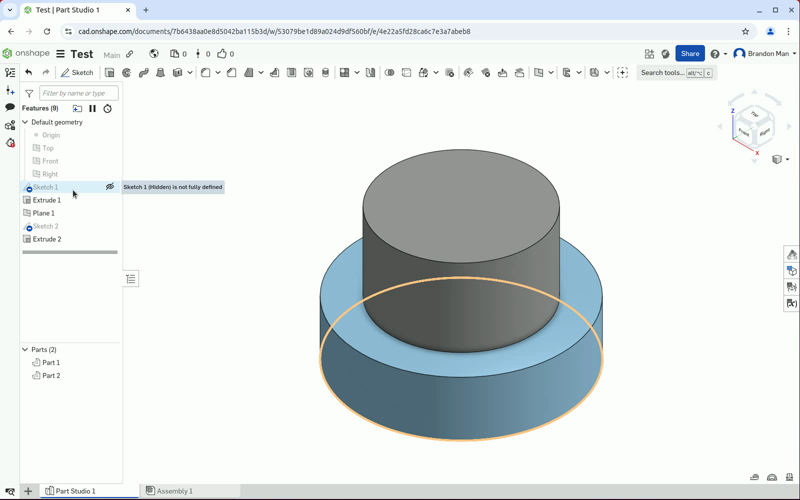
click(73, 189)